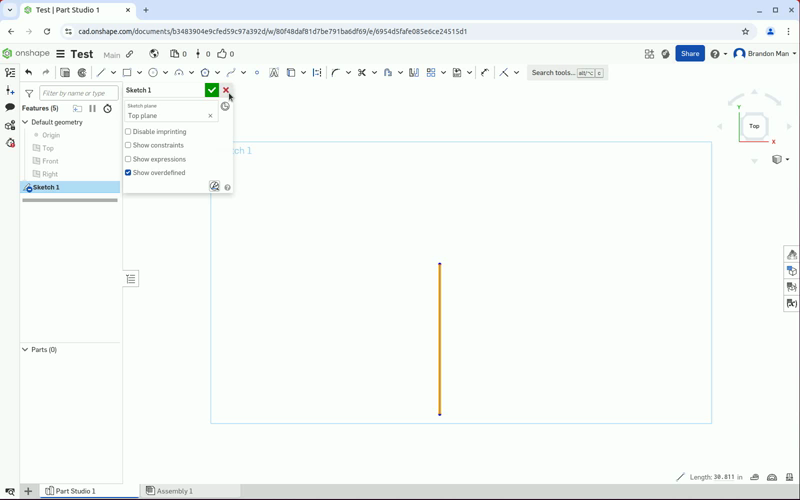
key(shift+h)
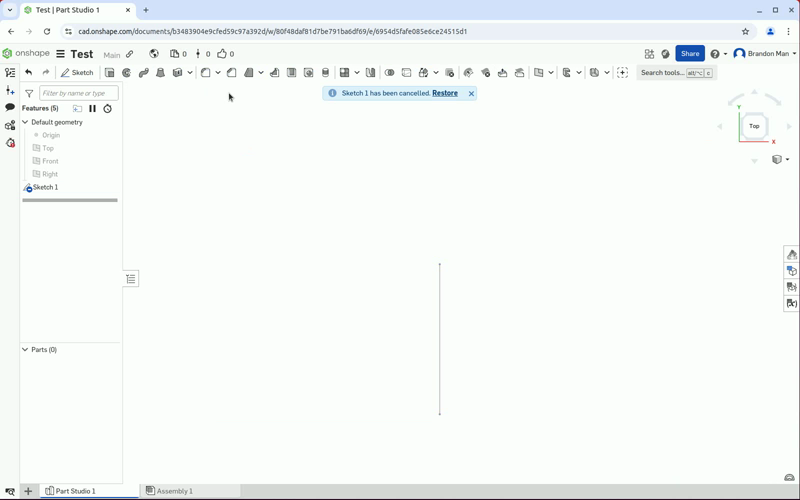
key(shift+s)
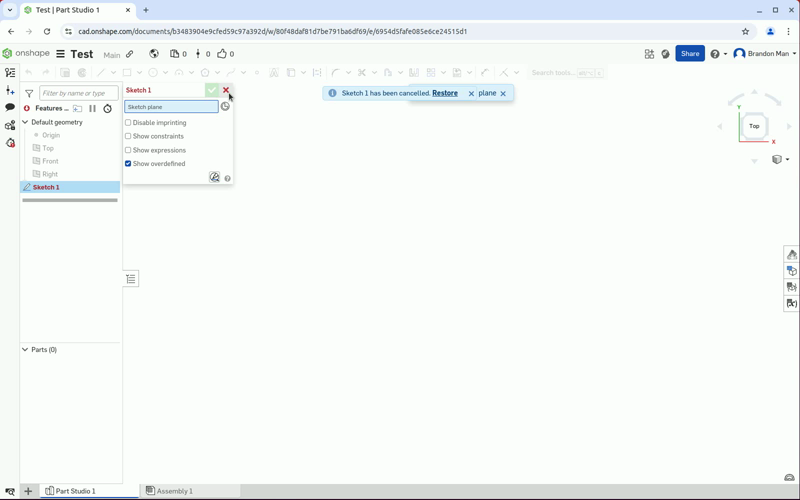
mouse_move(73, 150)
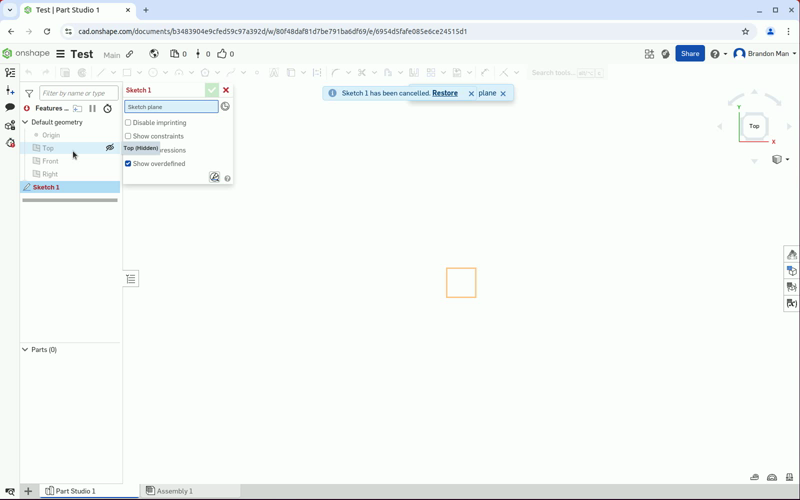
click(73, 150)
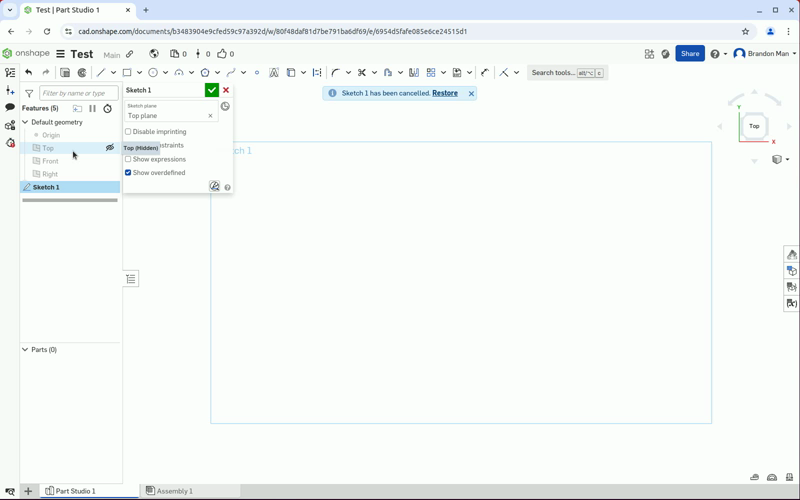
mouse_move(73, 352)
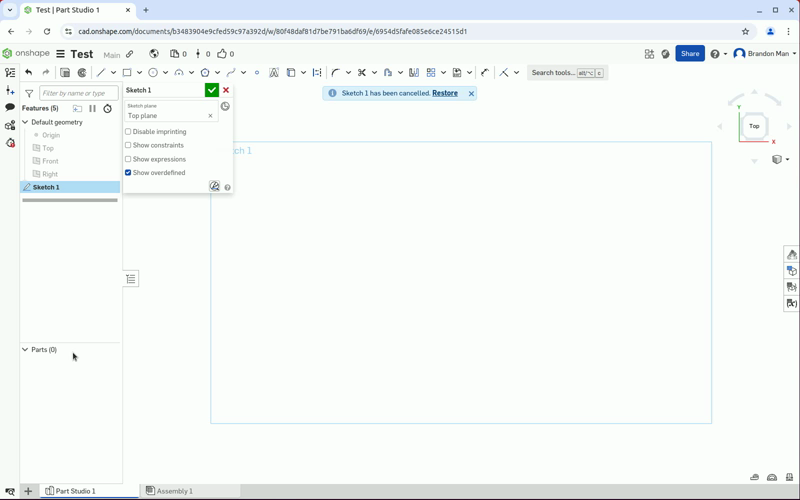
key(y)
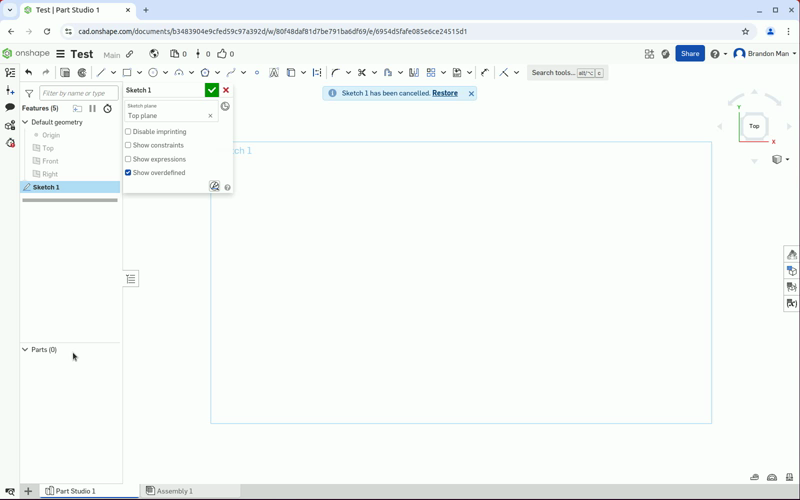
key(c)
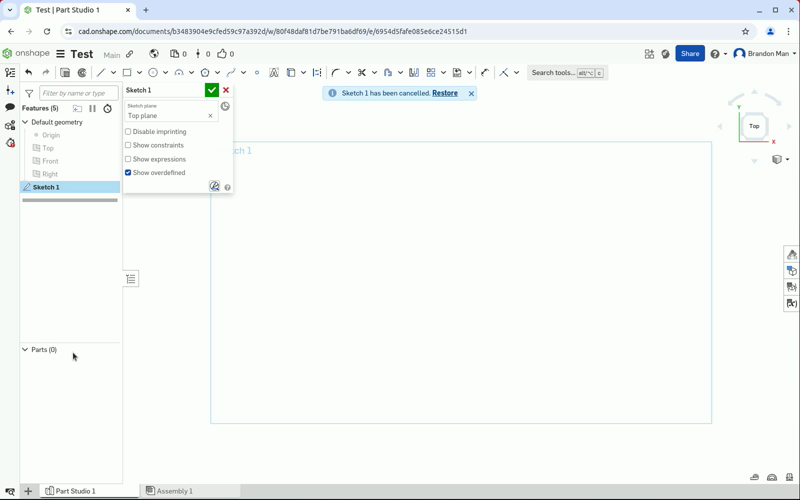
key_down(shift)
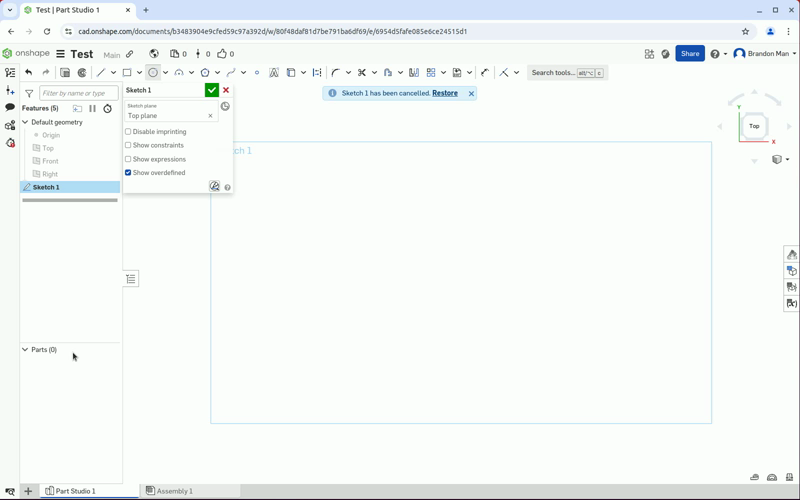
mouse_move(460, 282)
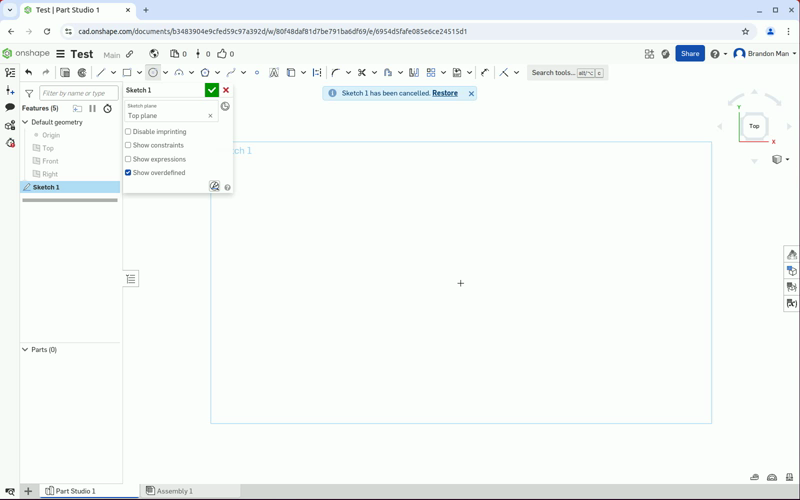
click(460, 282)
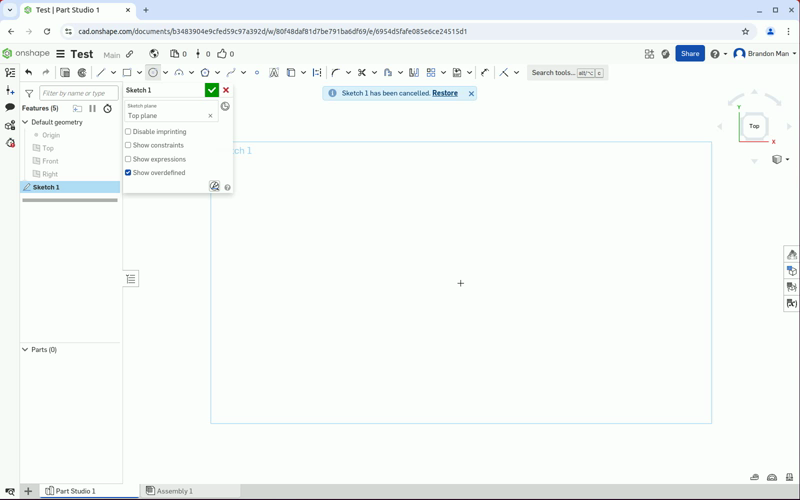
key_up(shift)
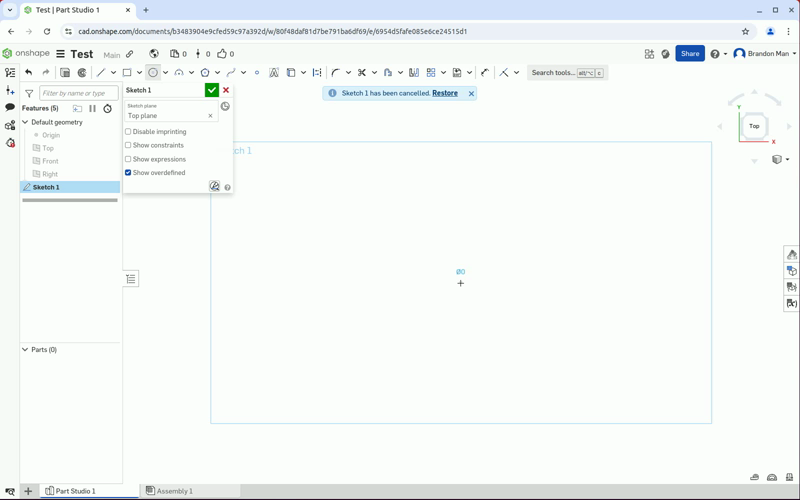
mouse_move(533, 282)
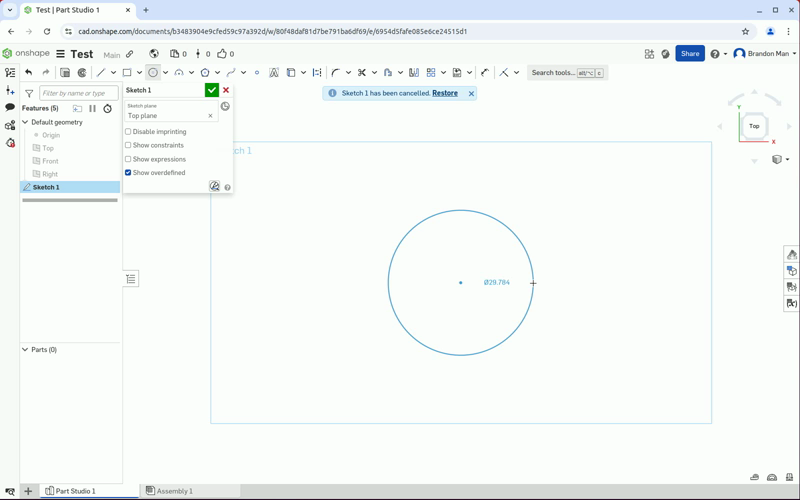
click(533, 282)
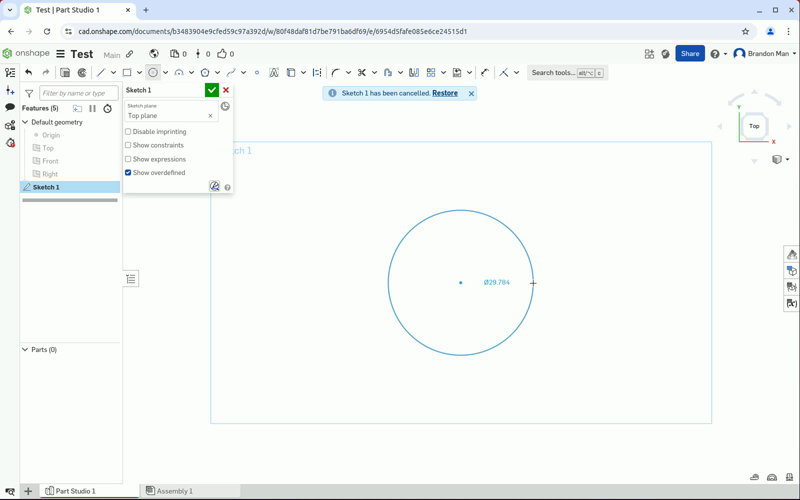
key(esc)
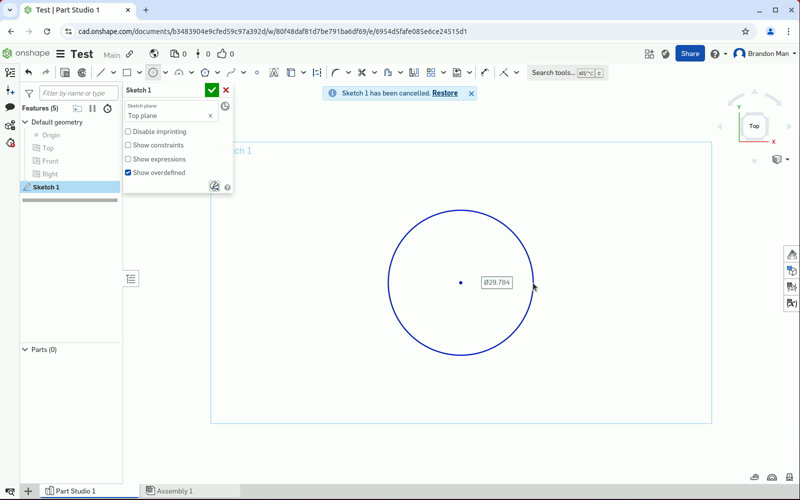
mouse_move(515, 255)
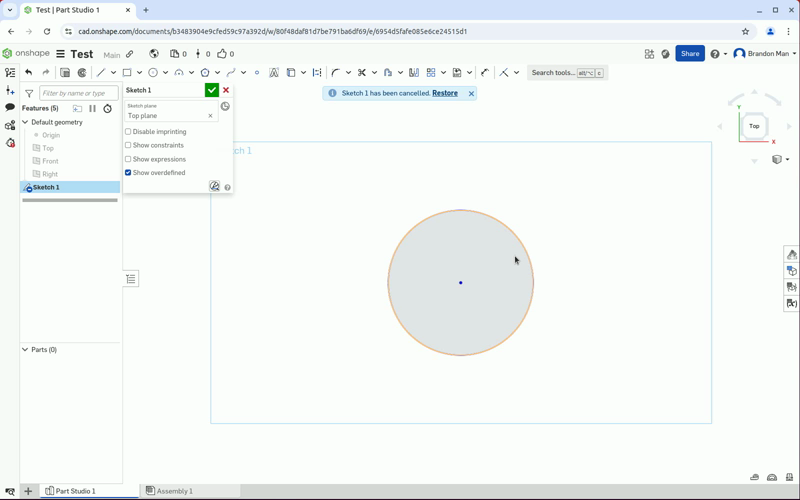
click(515, 255)
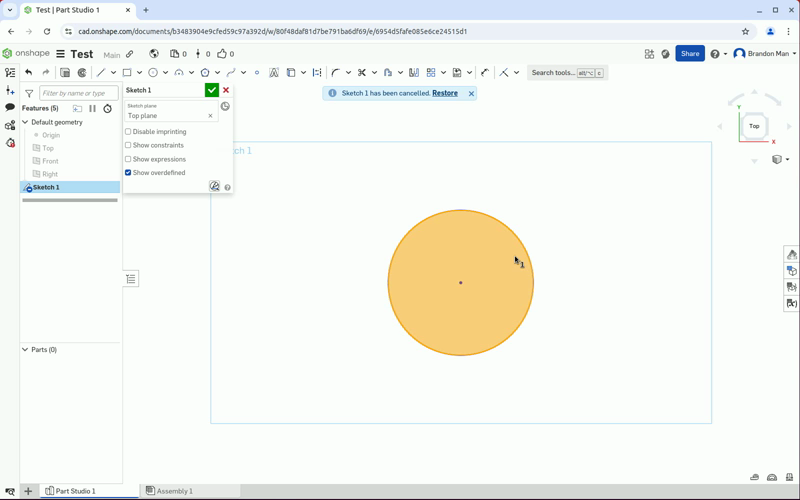
mouse_move(73, 352)
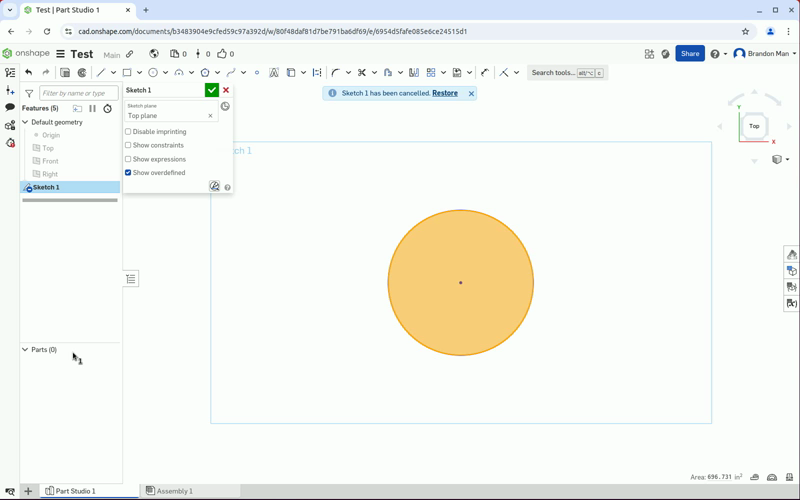
key(shift+y)
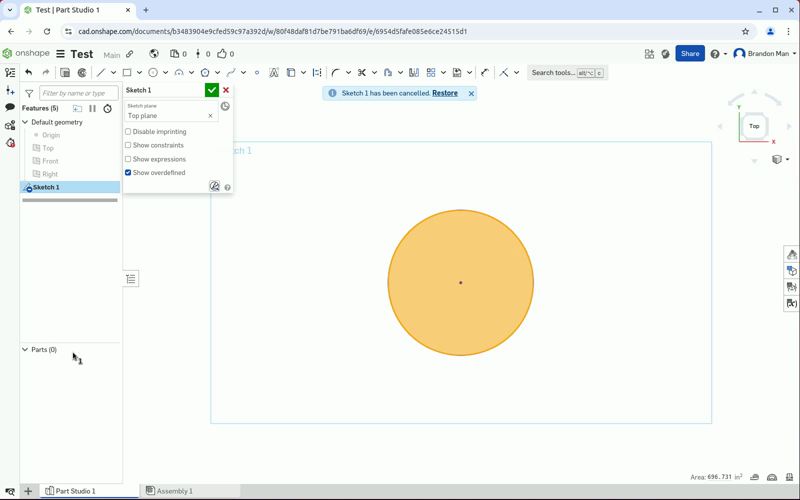
key(shift+e)
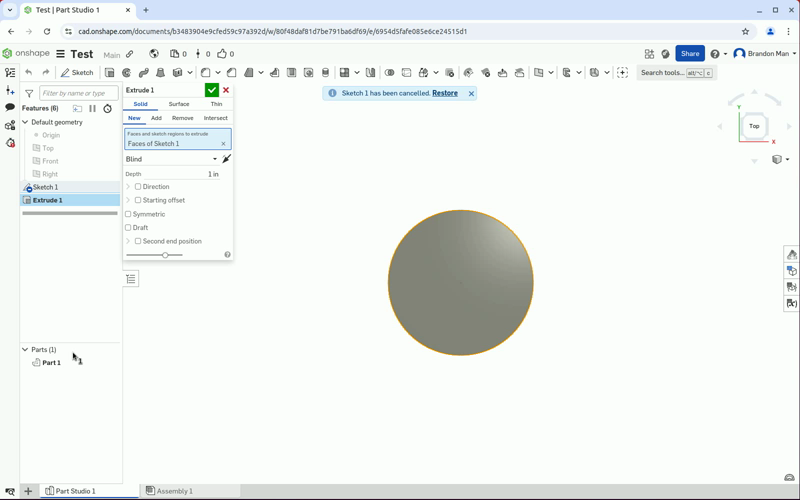
mouse_move(143, 106)
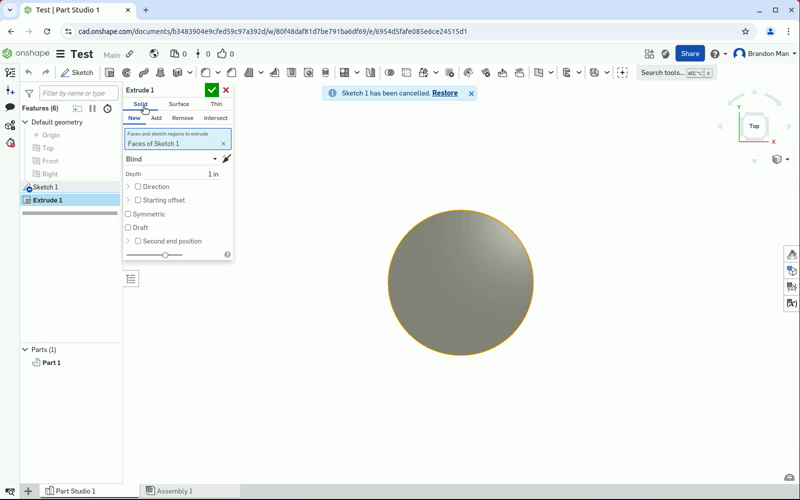
click(143, 106)
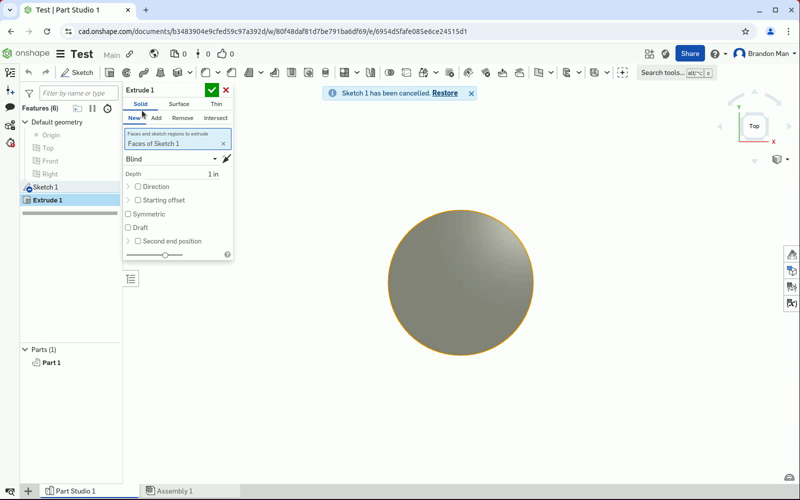
mouse_move(137, 120)
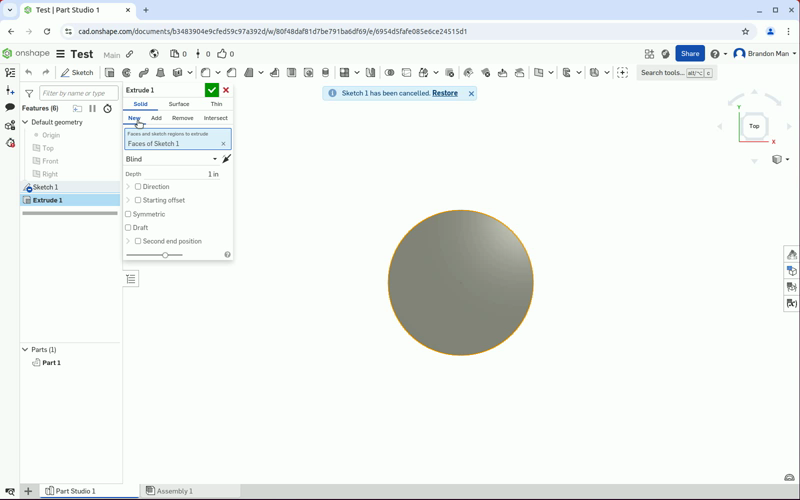
click(137, 120)
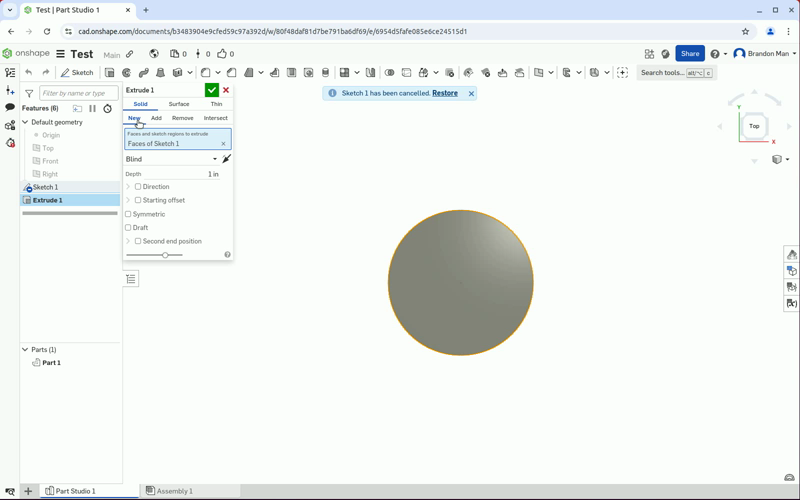
key(tab, 4)
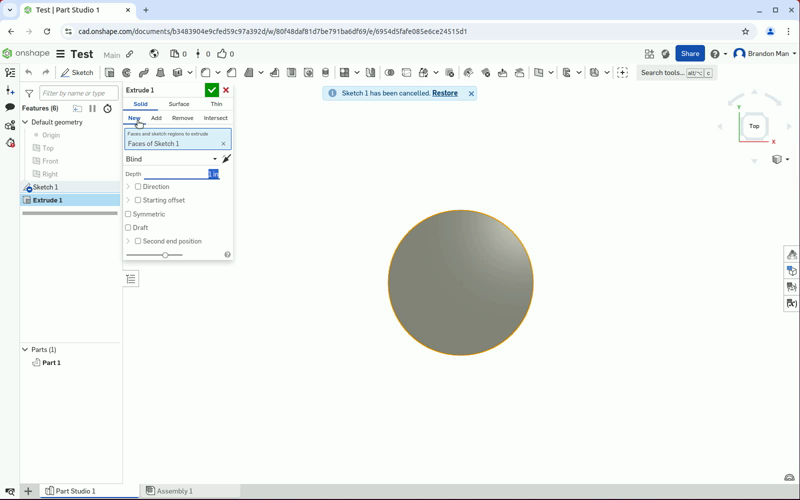
text(8.184)
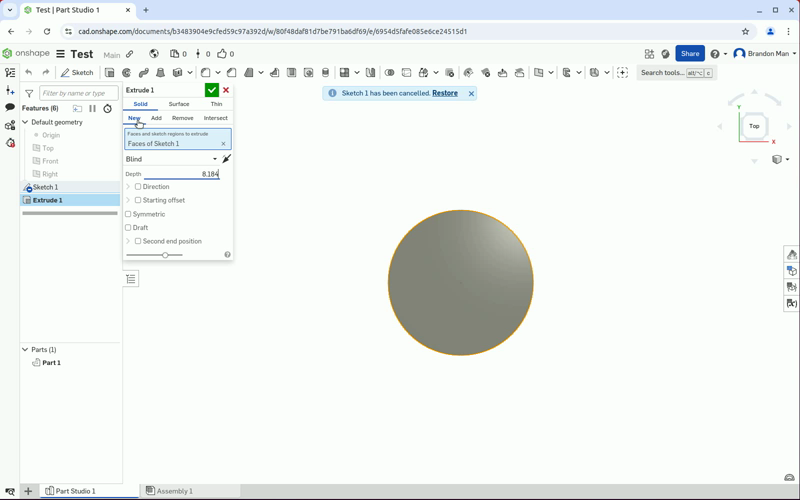
key(enter)
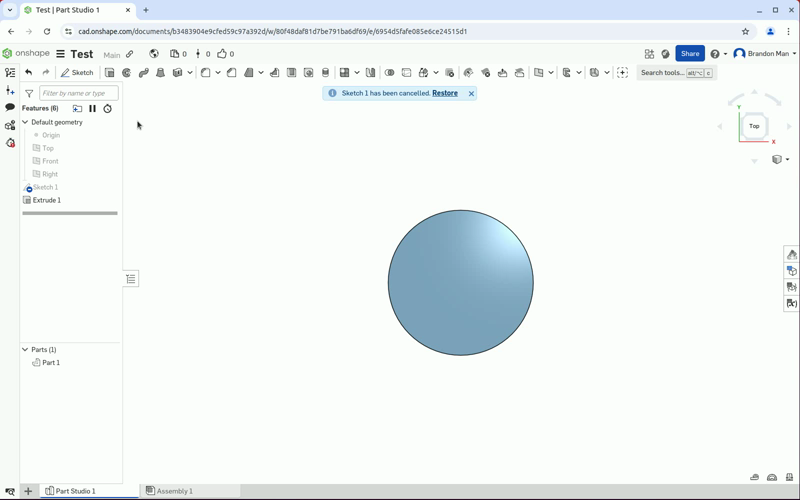
key(shift+h)
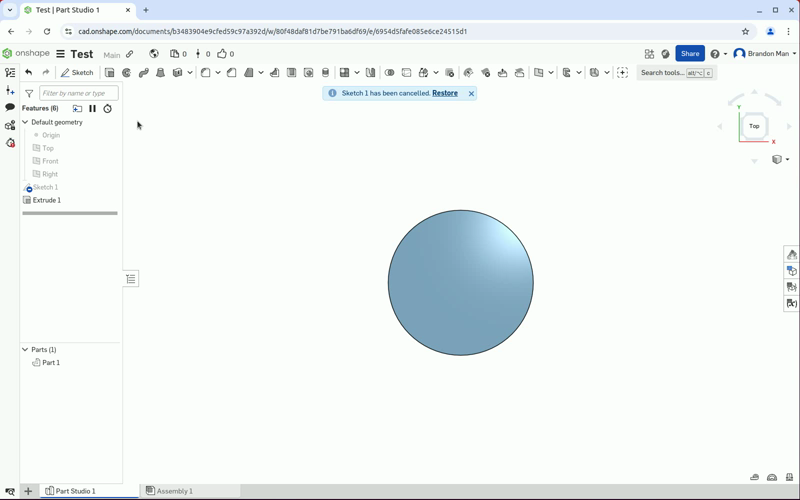
key(shift+h)
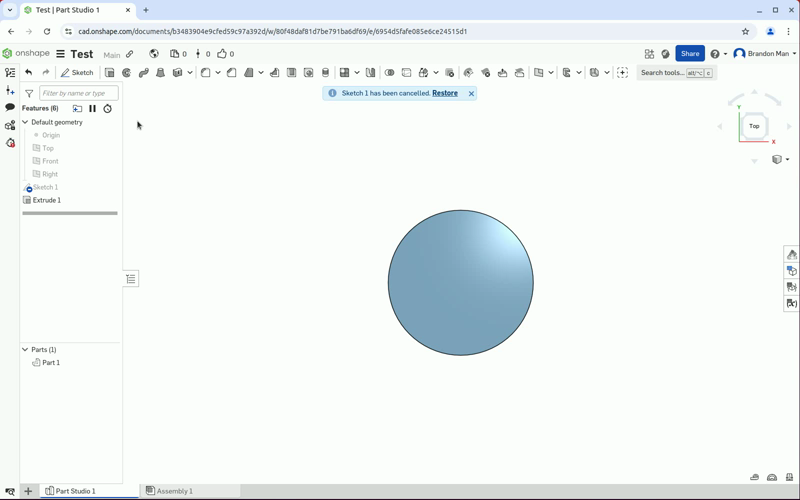
mouse_move(73, 189)
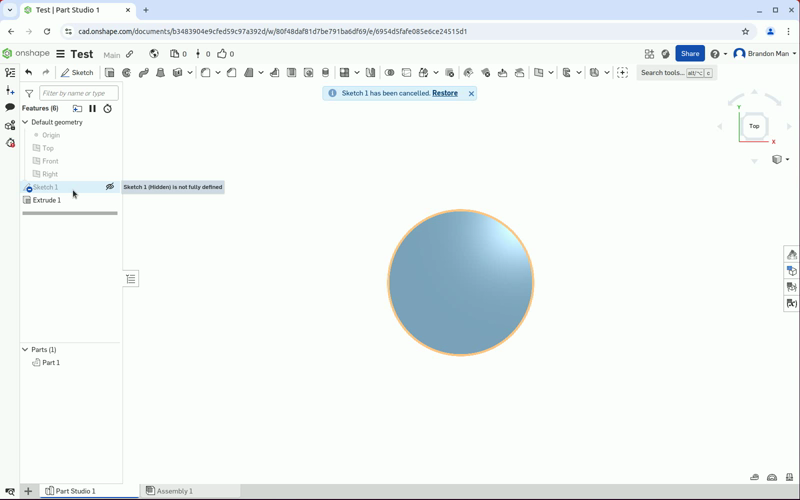
click(73, 189)
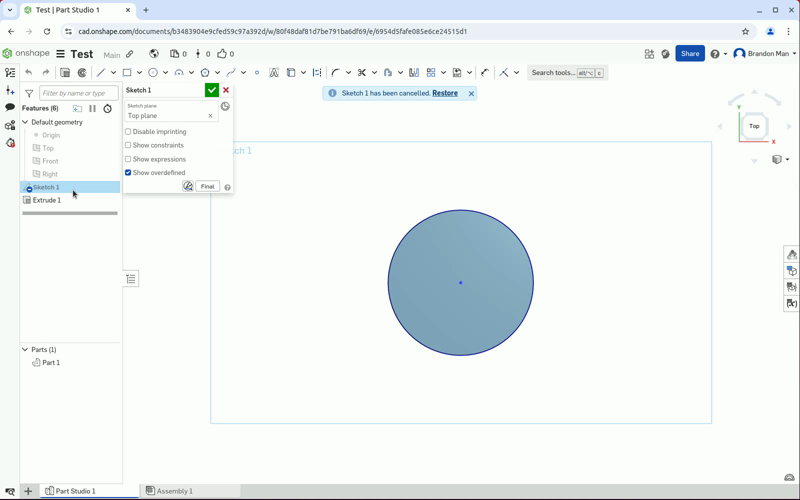
mouse_move(229, 92)
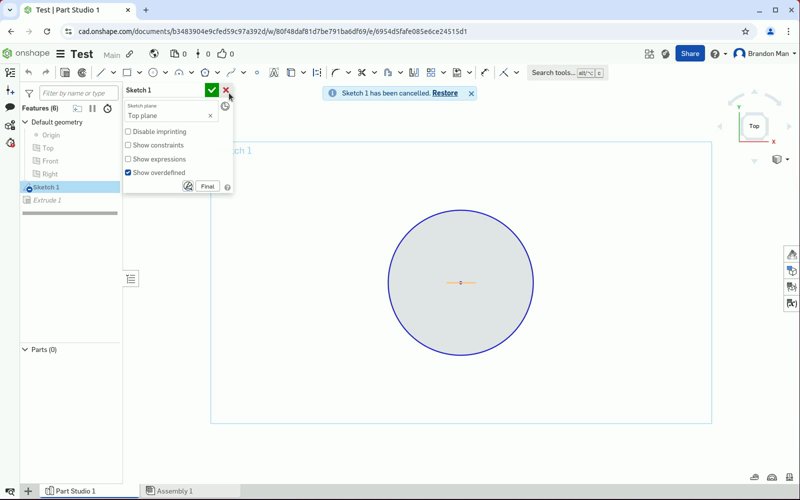
click(229, 92)
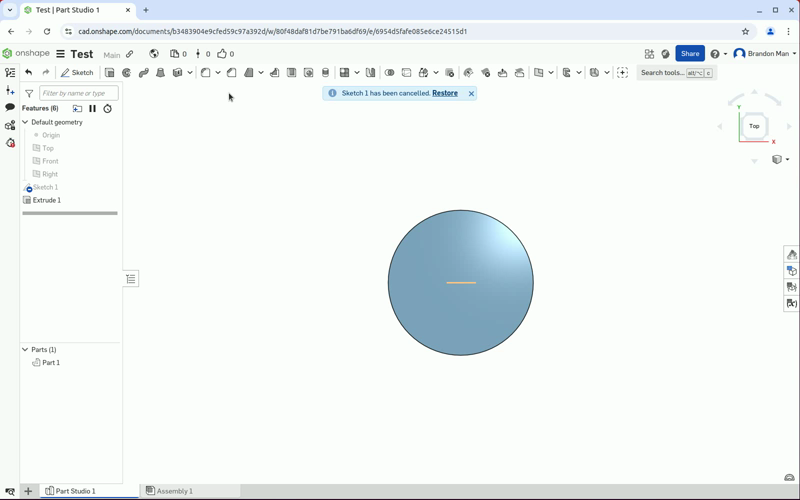
mouse_move(541, 75)
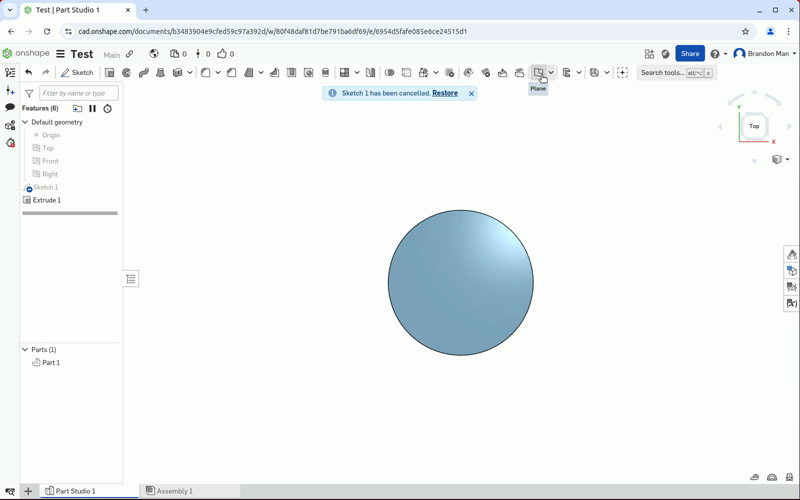
click(541, 75)
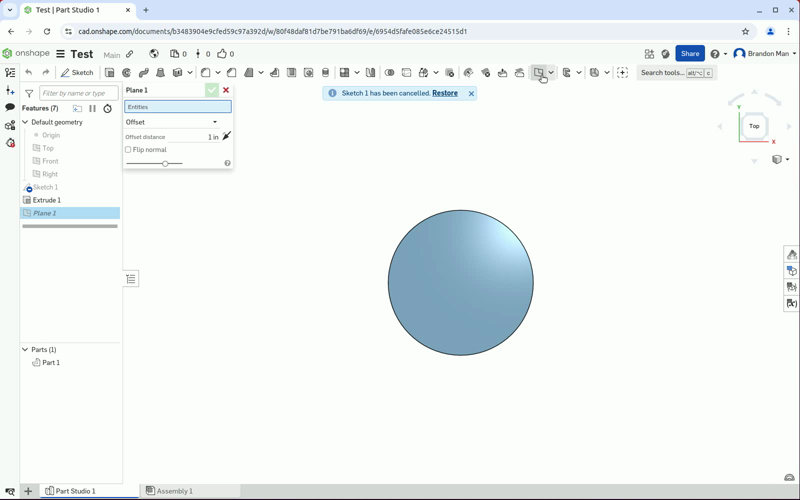
mouse_move(73, 150)
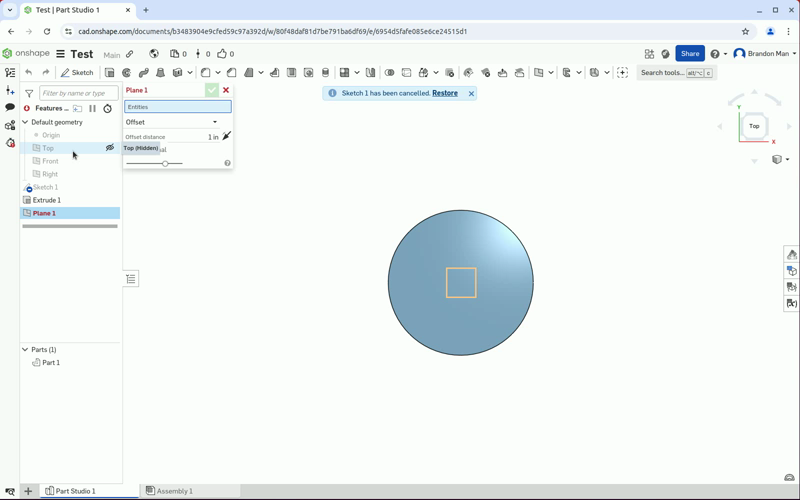
click(73, 150)
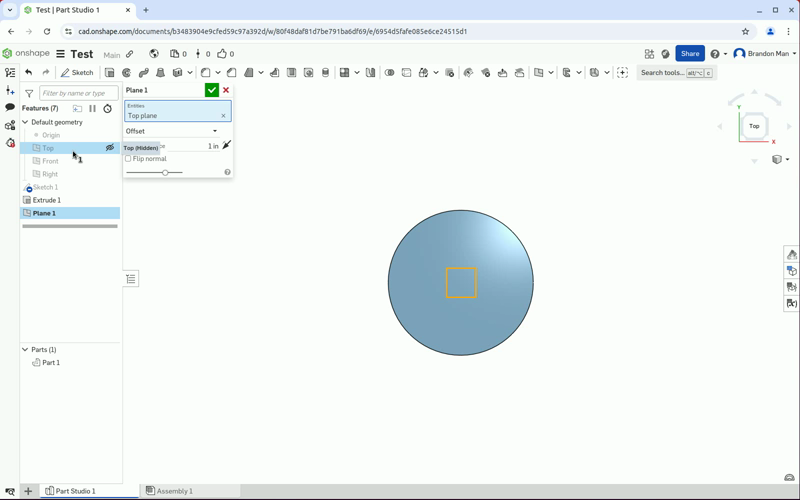
key(tab, 2)
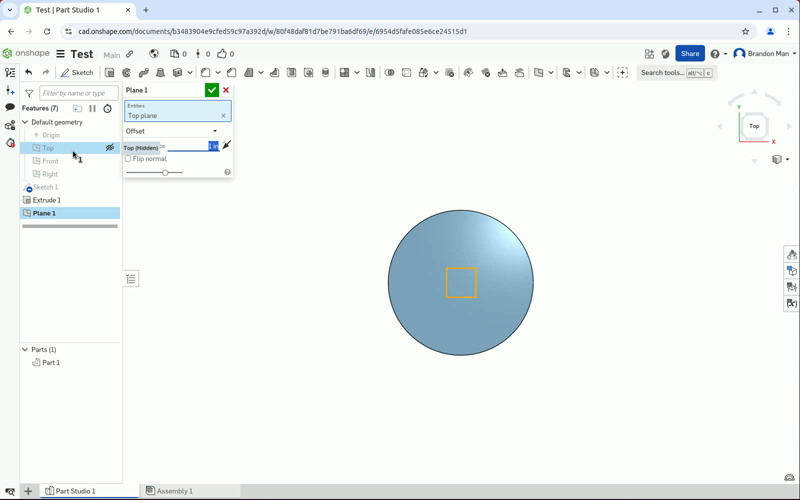
text(8.196)
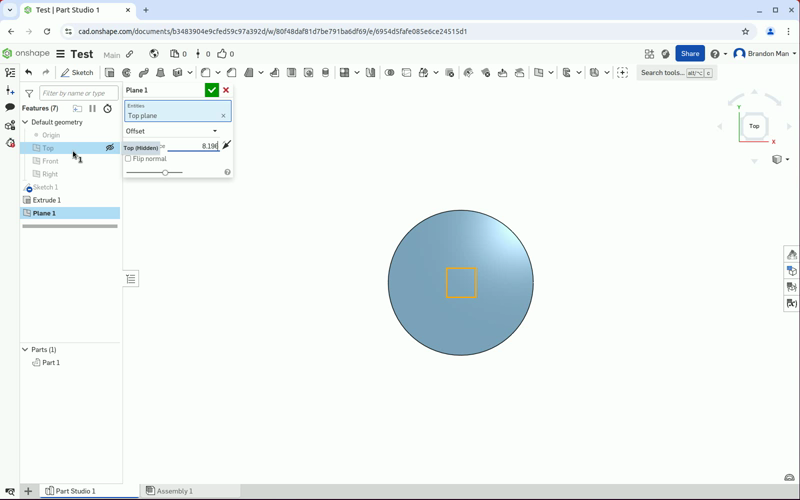
key(enter, 2)
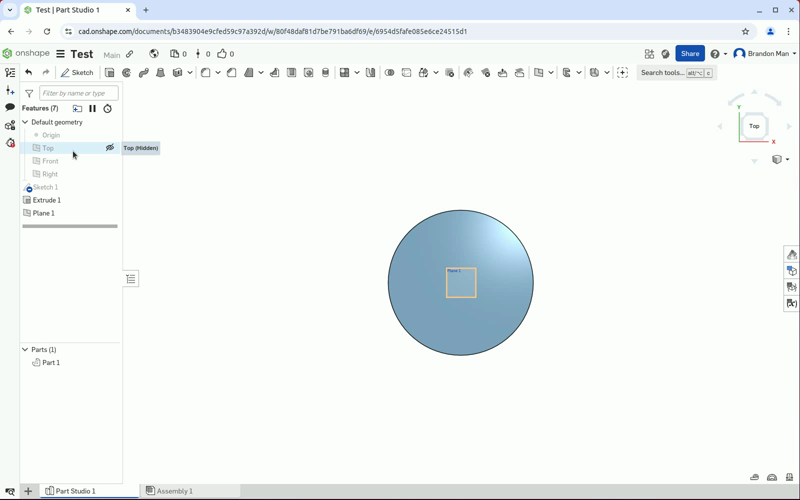
key(shift+s)
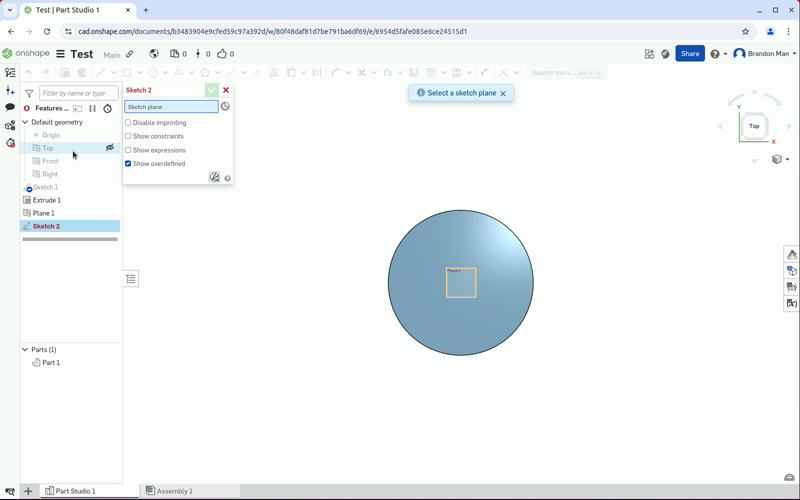
mouse_move(73, 215)
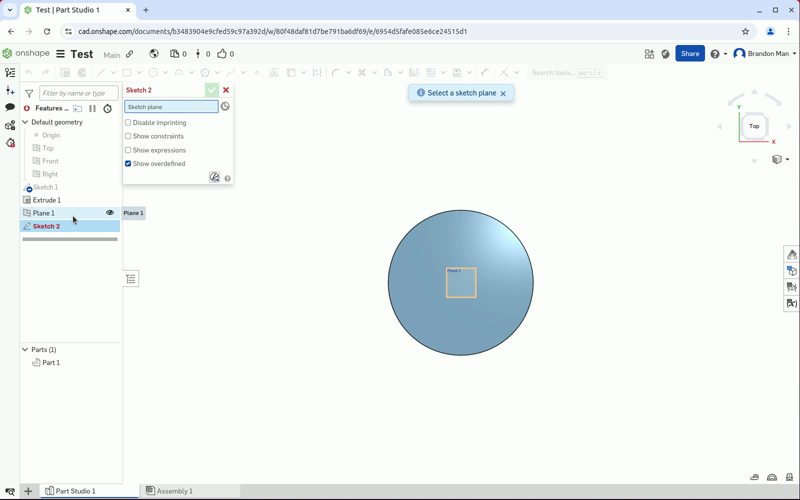
click(73, 215)
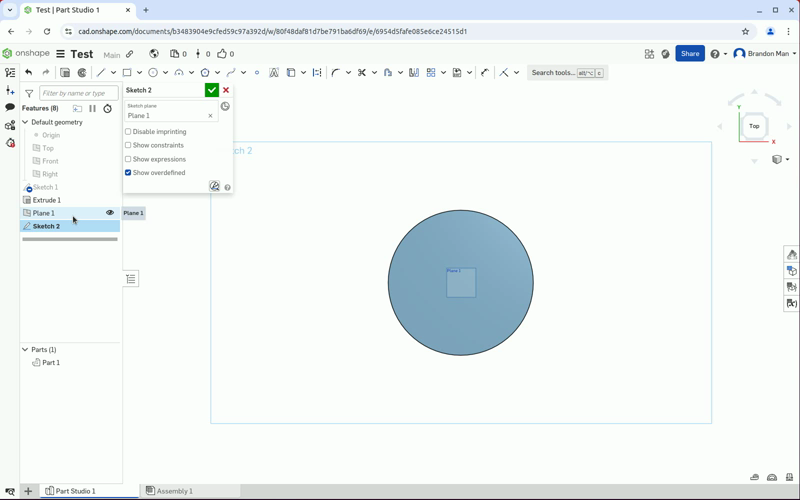
mouse_move(73, 352)
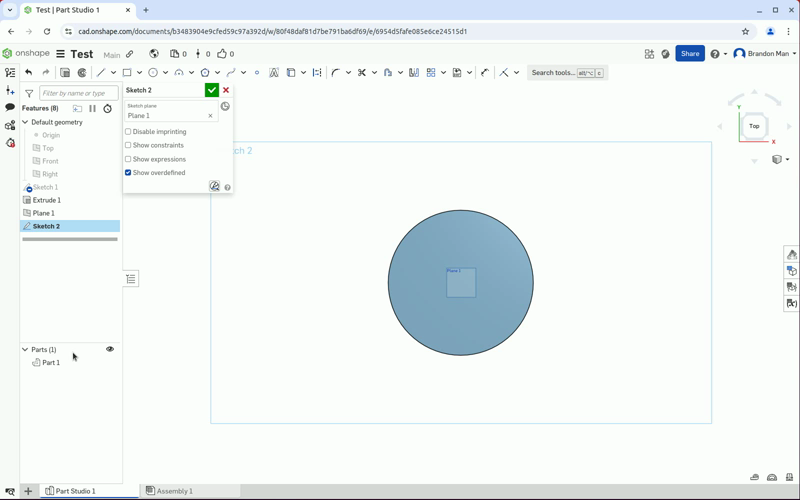
key(y)
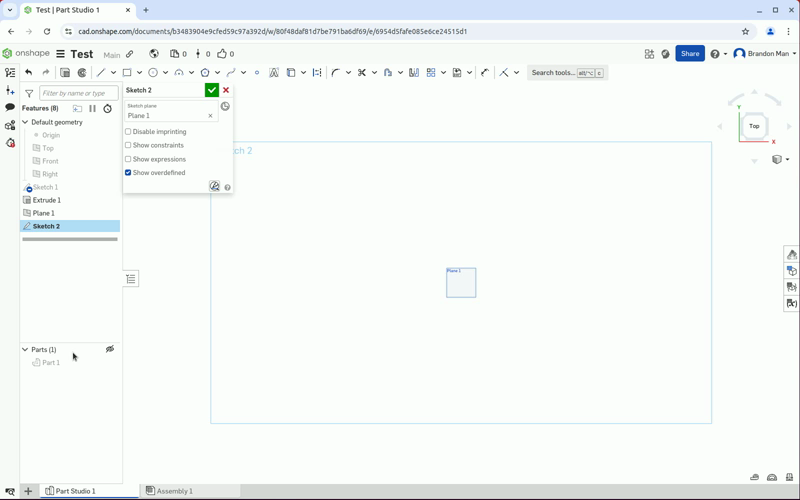
key(c)
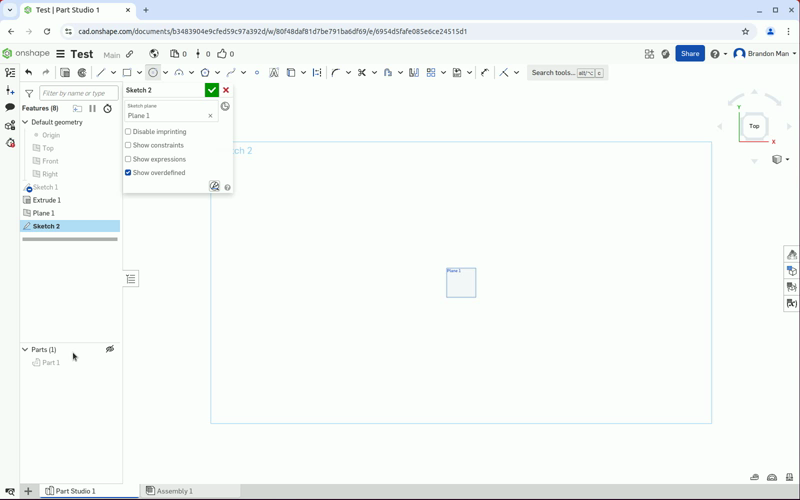
key_down(shift)
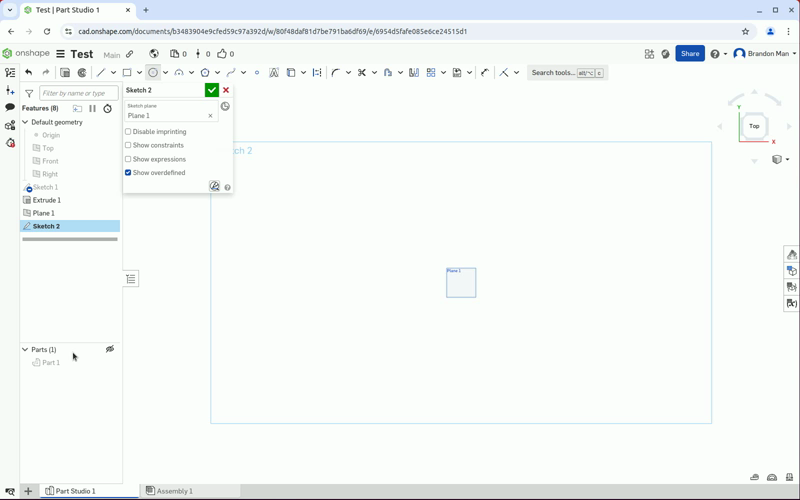
mouse_move(460, 282)
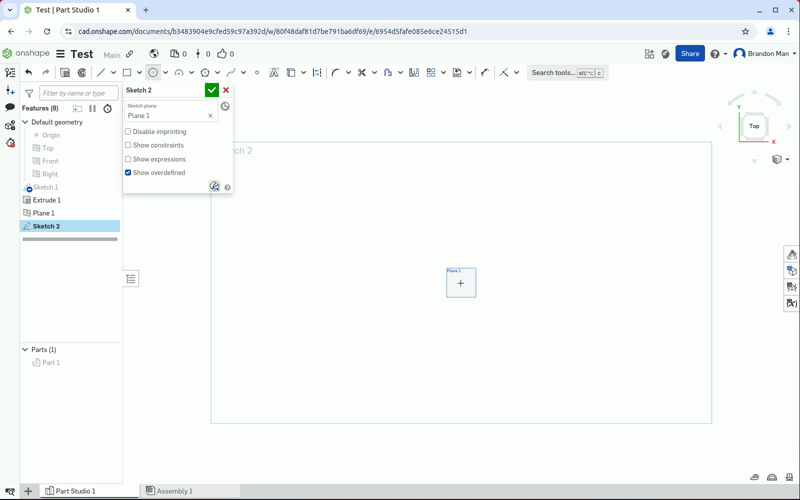
click(460, 282)
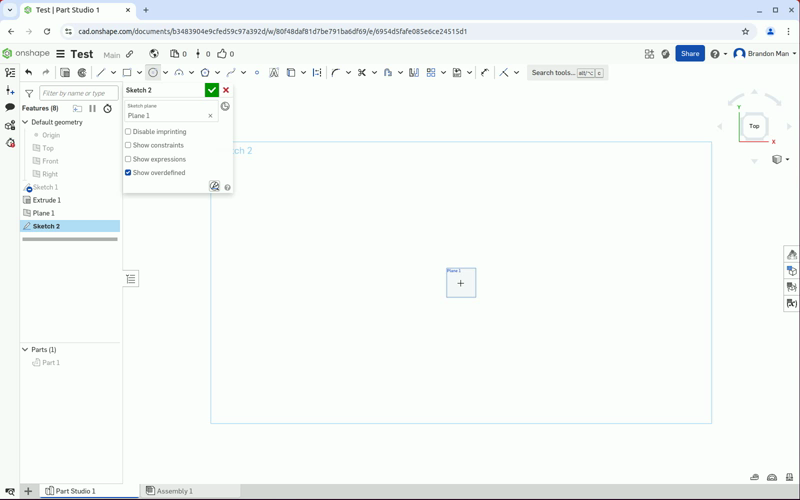
key_up(shift)
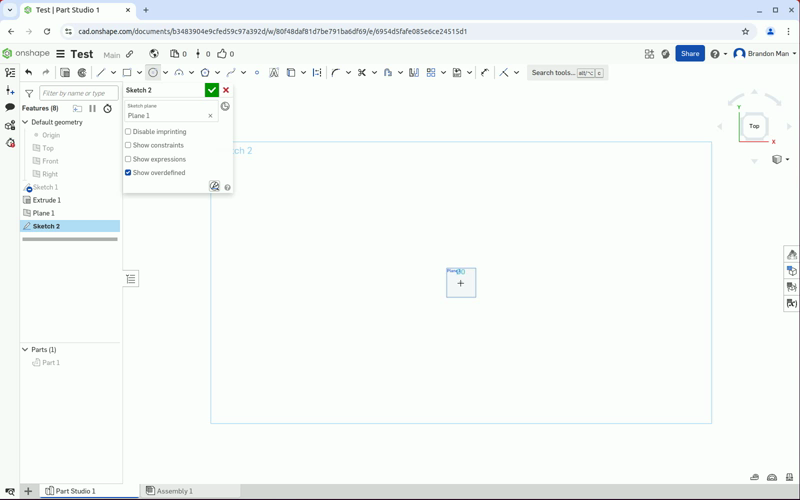
mouse_move(511, 282)
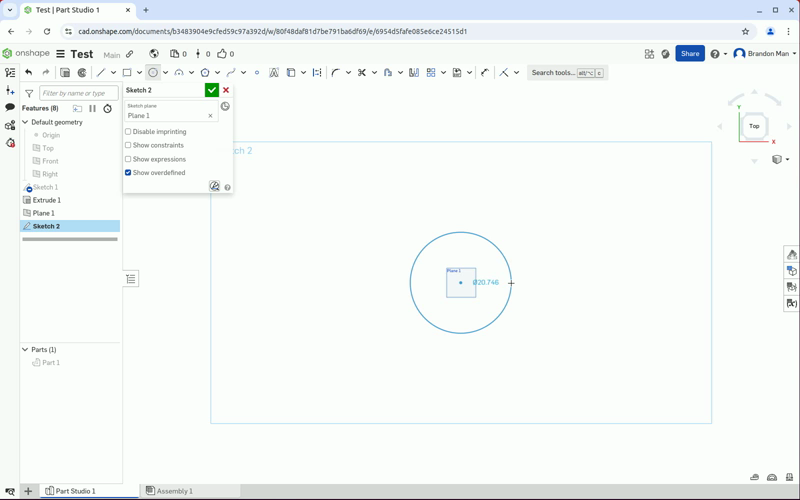
click(511, 282)
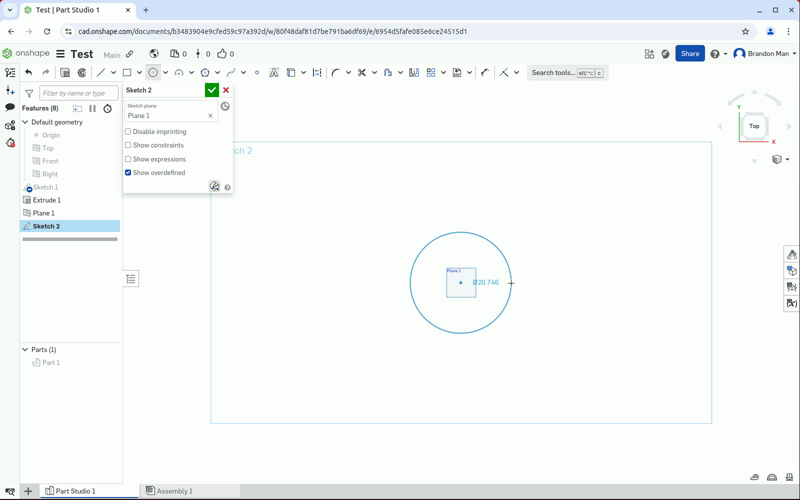
key(esc)
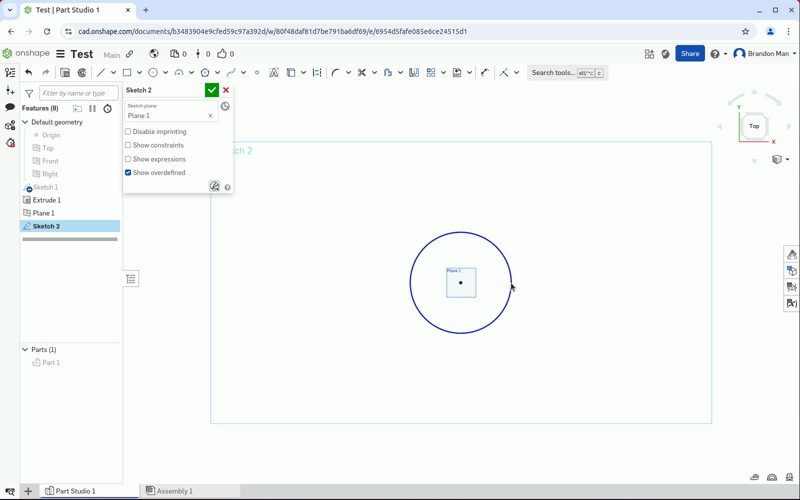
mouse_move(491, 310)
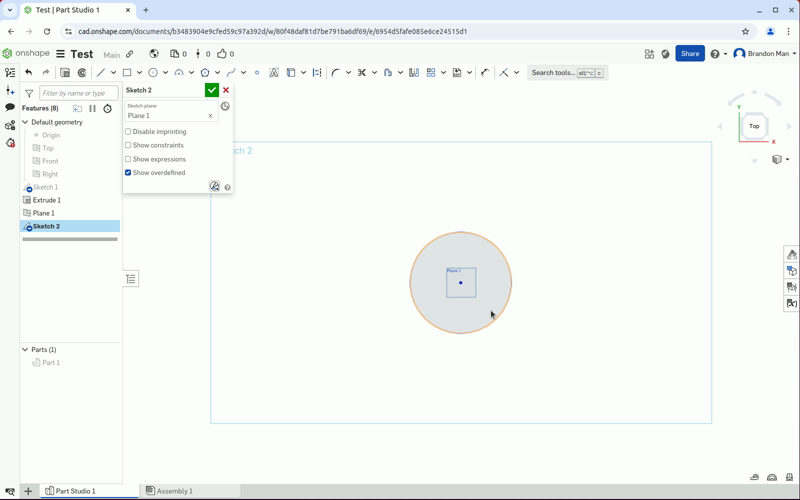
click(491, 310)
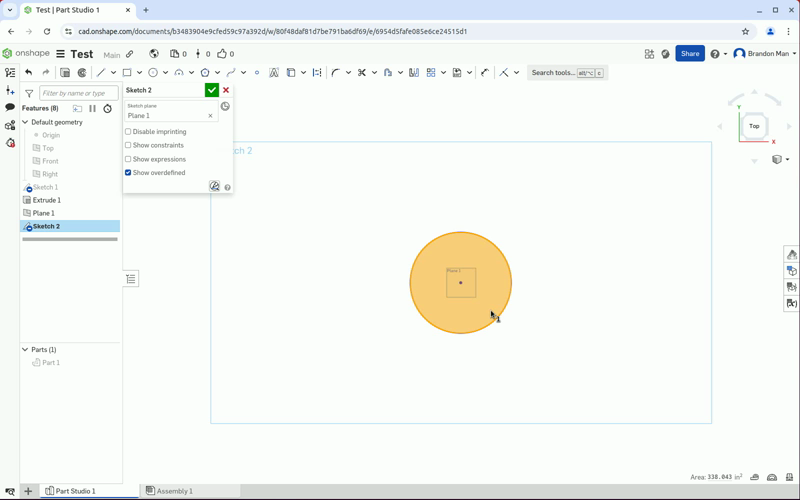
mouse_move(73, 352)
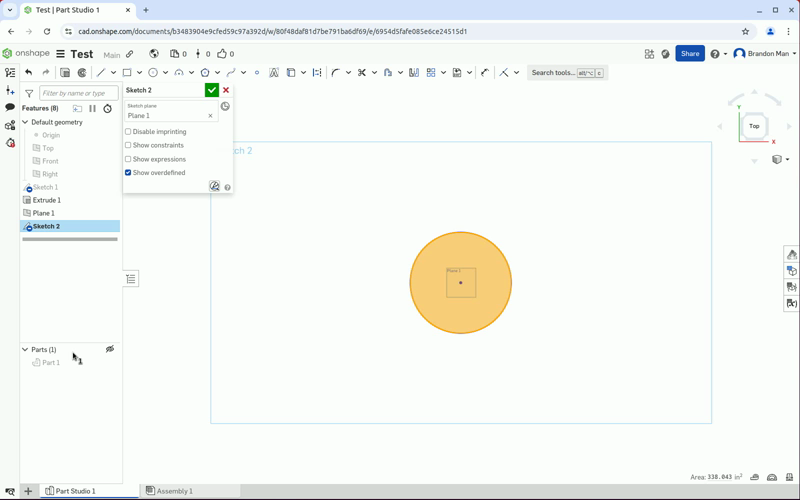
key(shift+y)
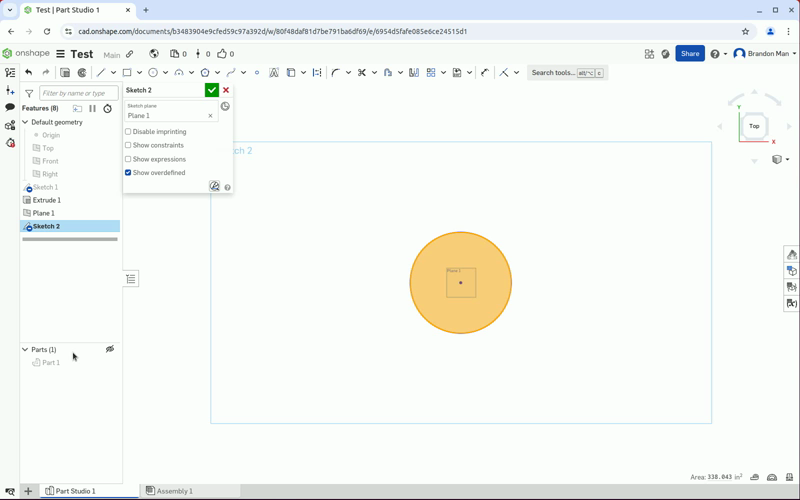
key(shift+e)
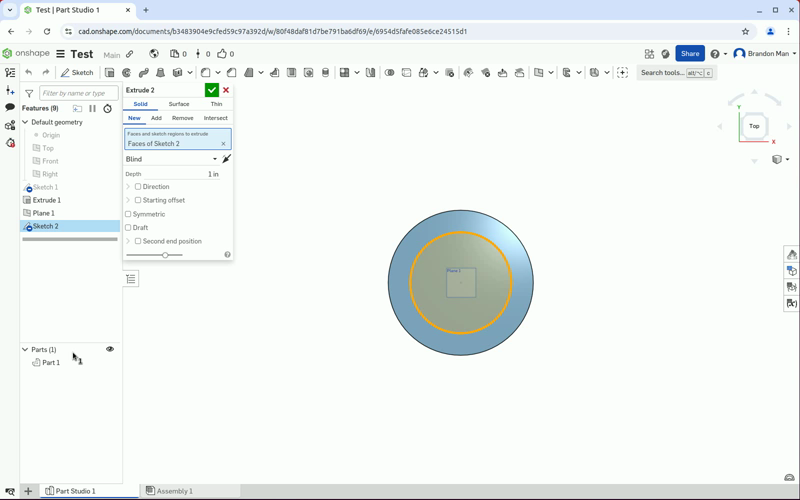
mouse_move(143, 106)
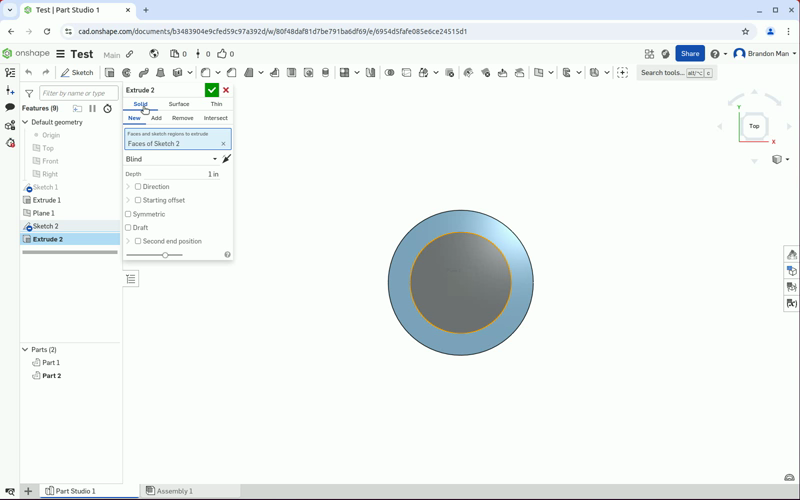
click(143, 106)
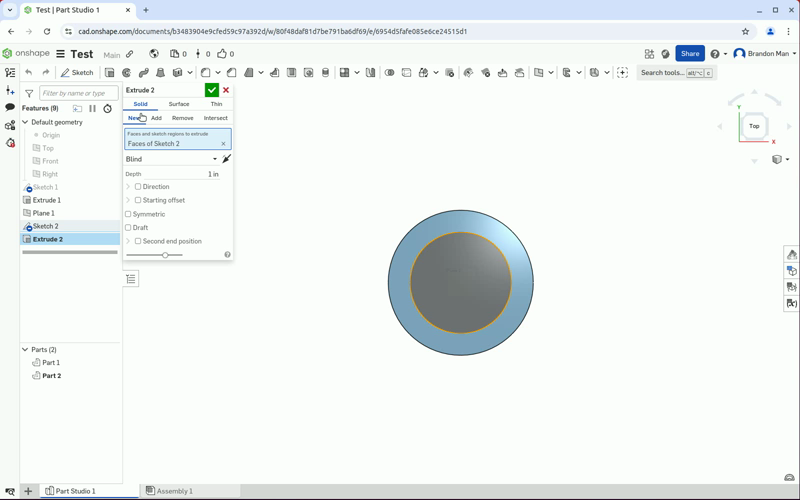
mouse_move(137, 120)
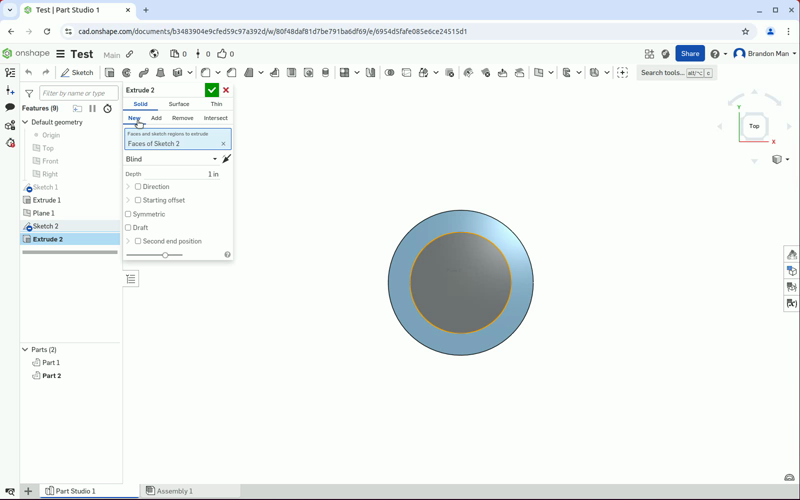
click(137, 120)
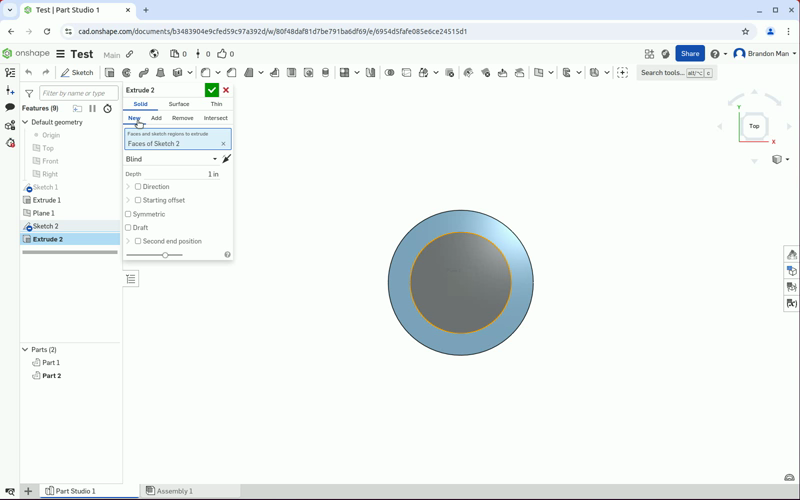
key(tab, 4)
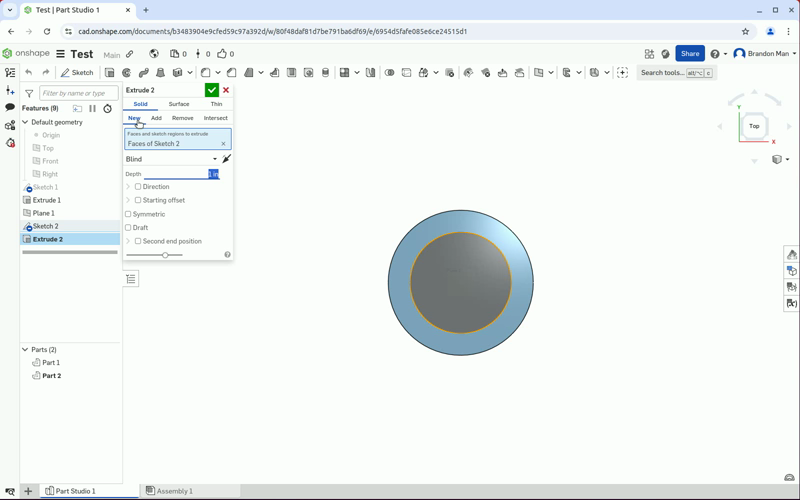
text(11.554)
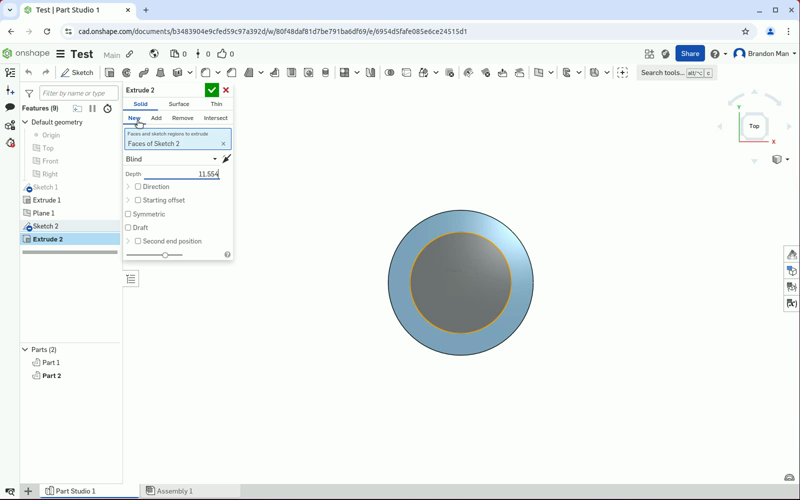
key(enter)
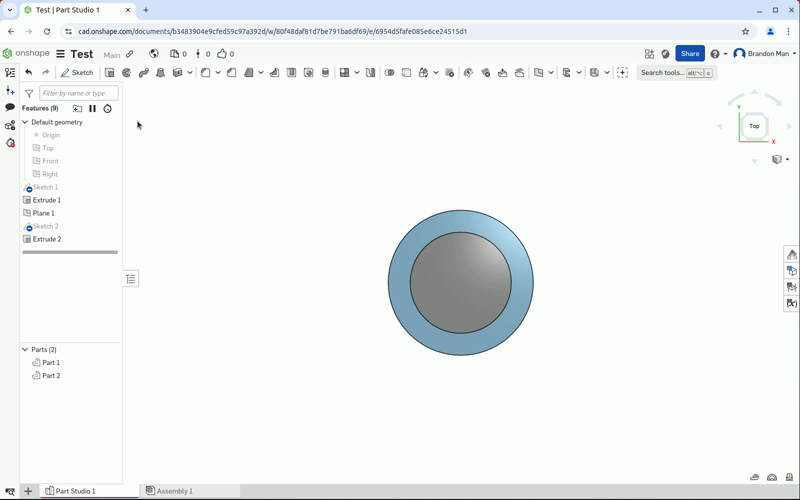
key(shift+h)
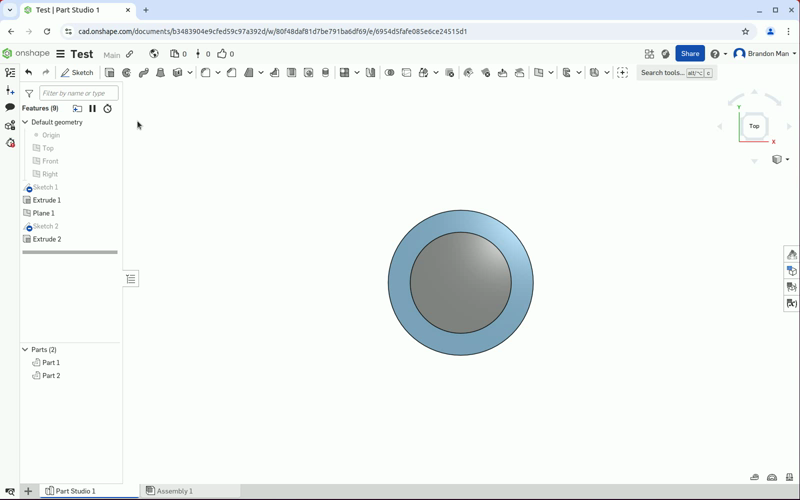
key(shift+h)
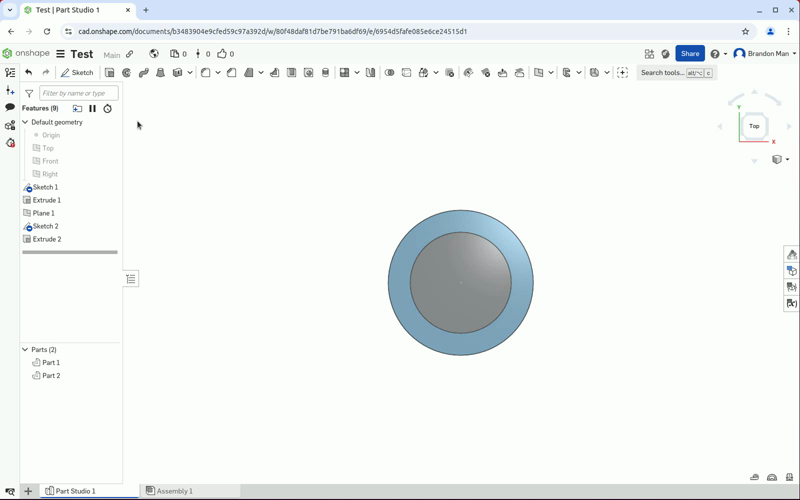
key(shift+7)
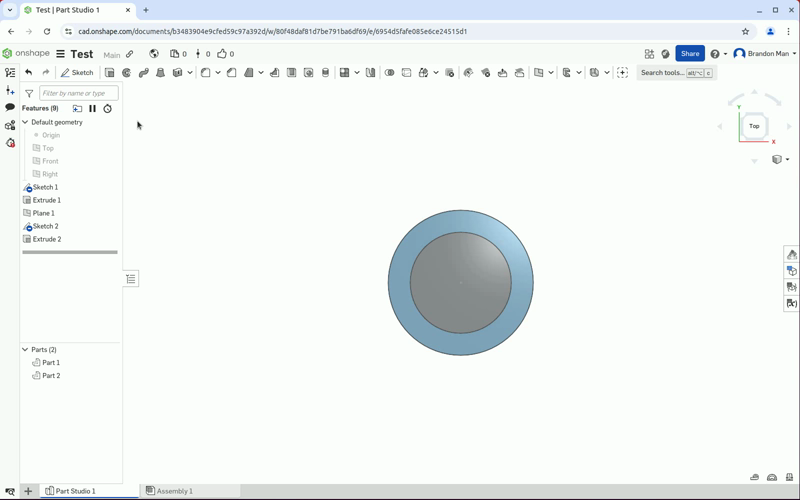
key(up, 3)
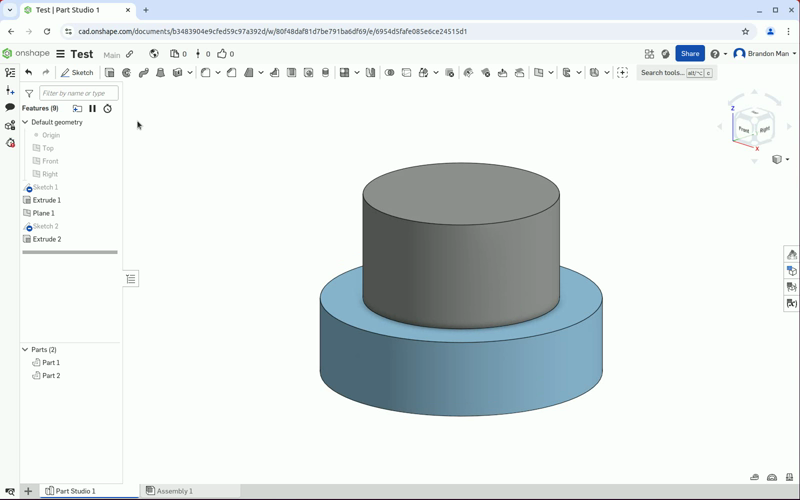
key(left, 3)
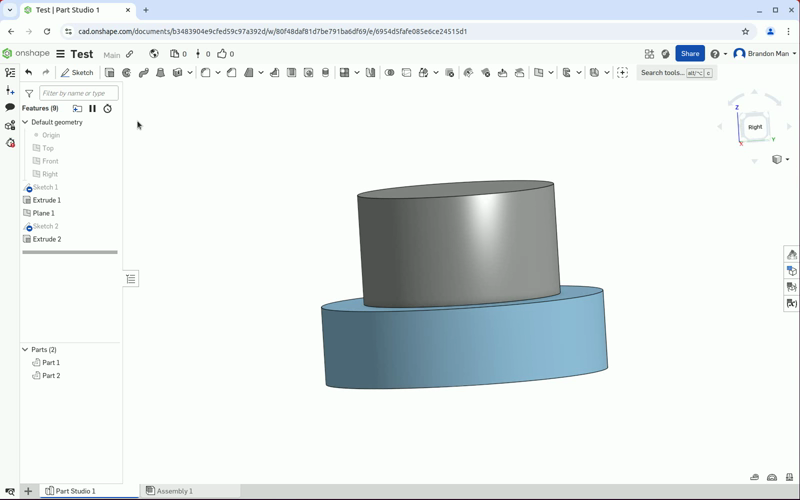
key(right, 3)
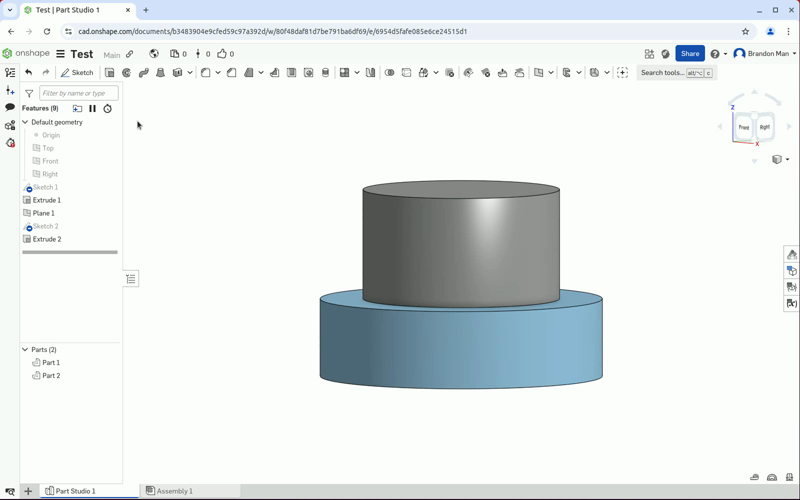
key(down, 3)
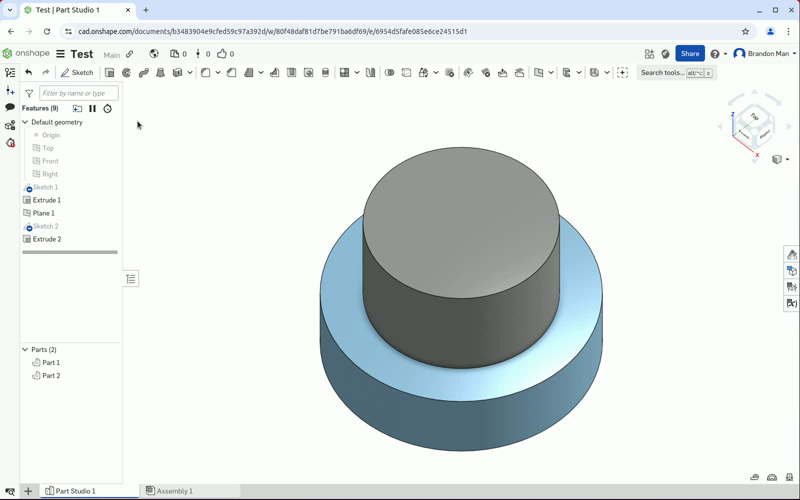
mouse_move(73, 189)
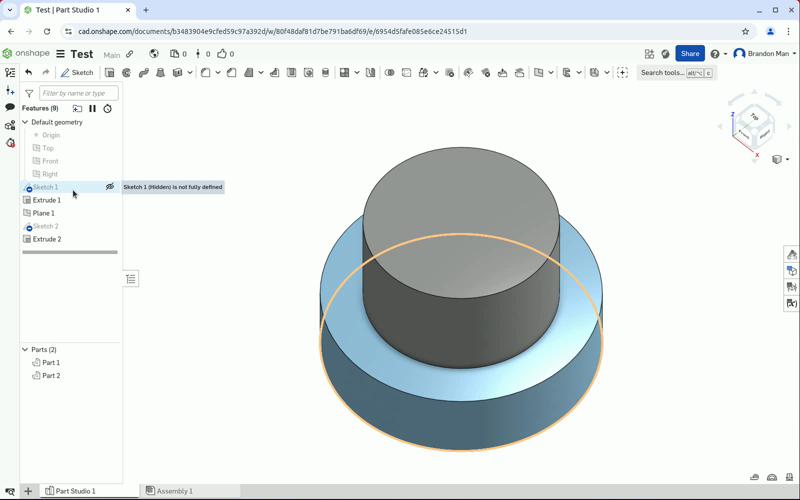
click(73, 189)